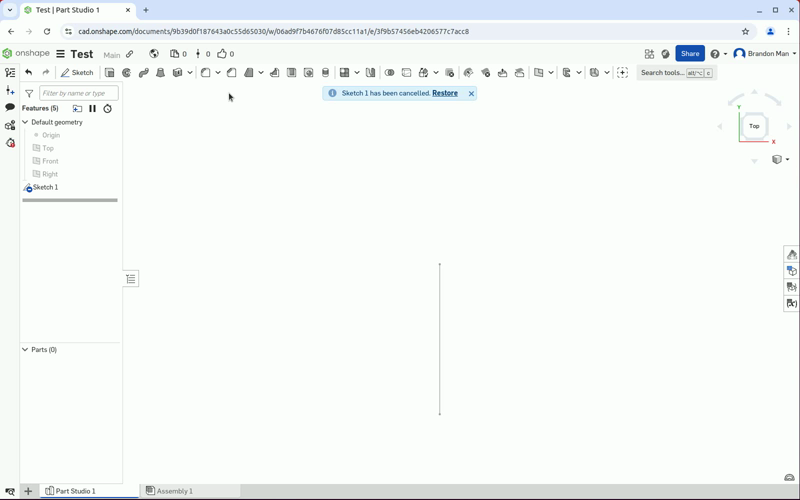
key(shift+h)
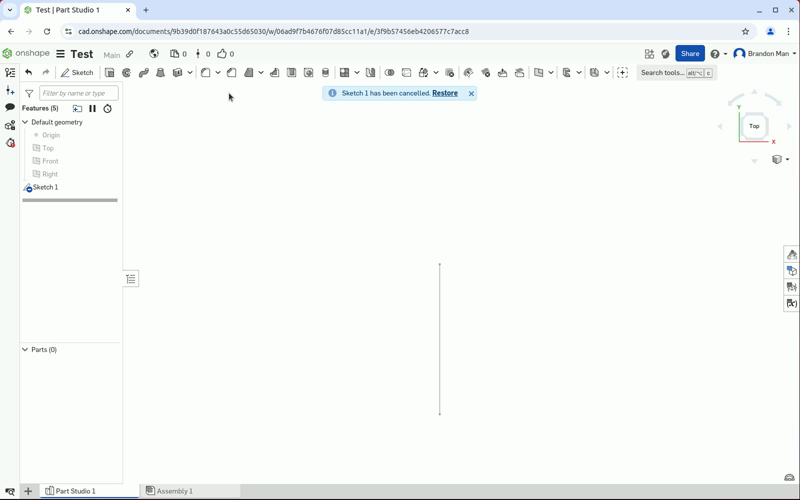
key(shift+s)
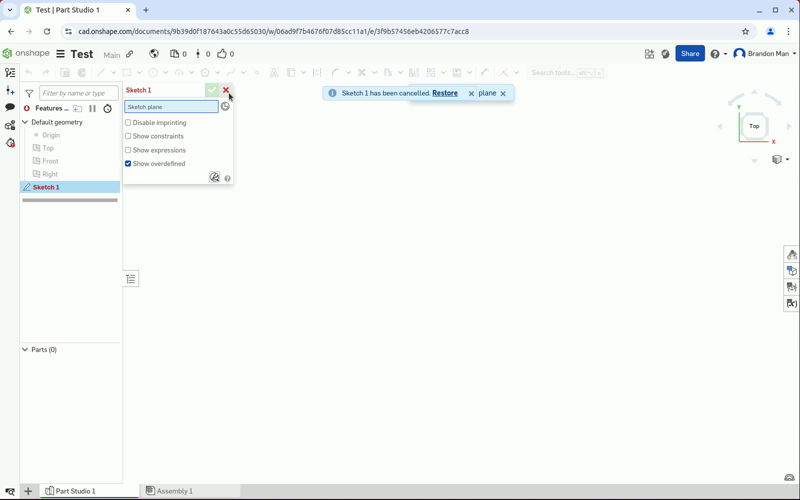
mouse_move(73, 150)
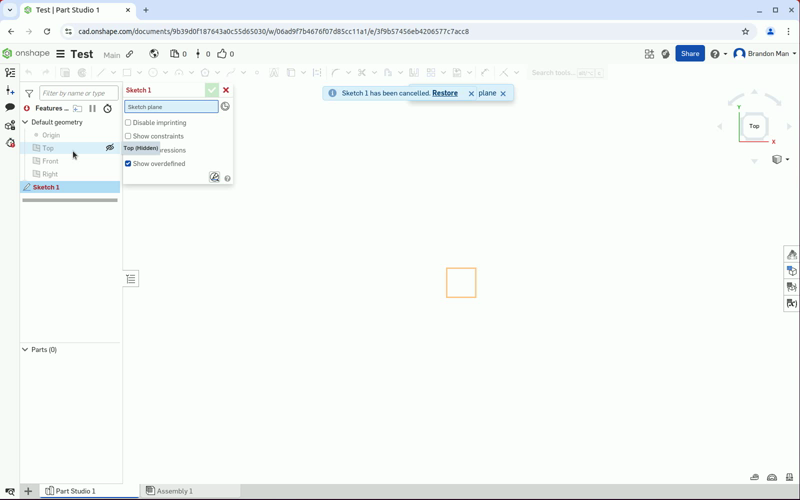
click(73, 150)
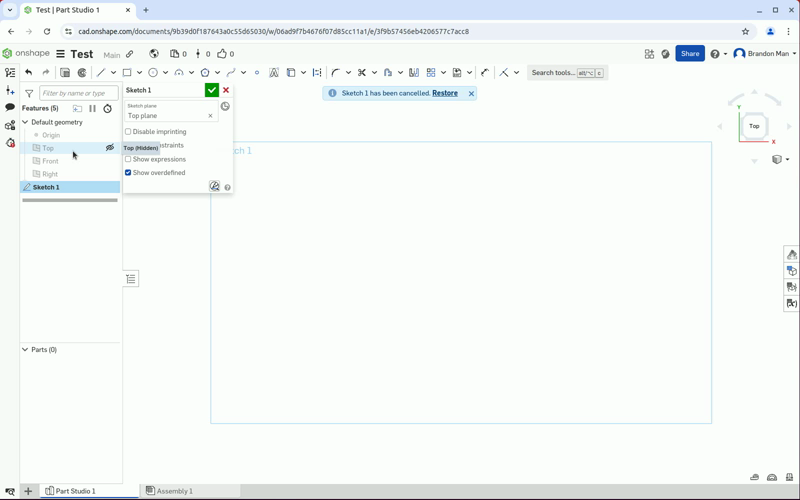
mouse_move(73, 352)
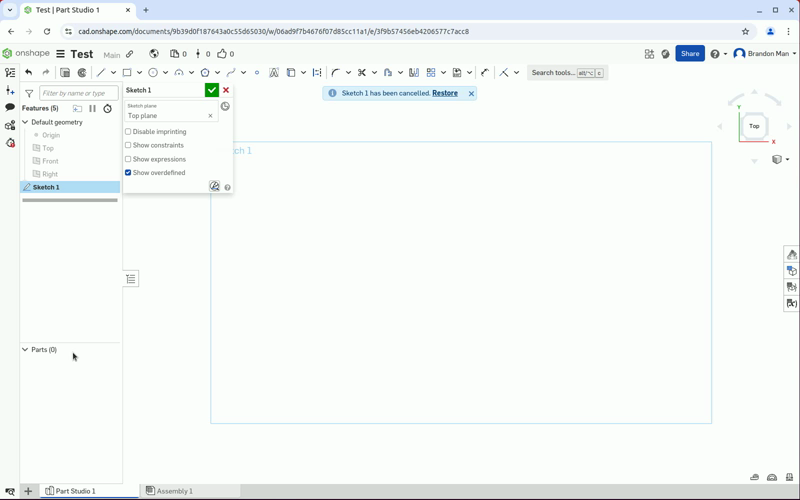
key(y)
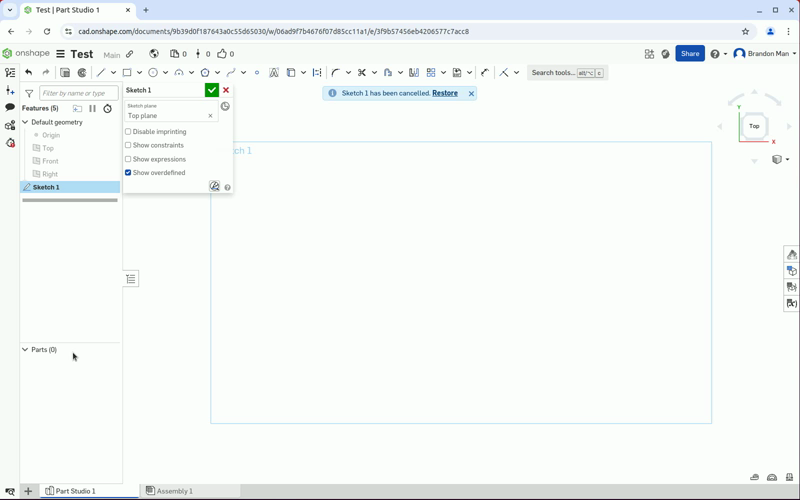
key(c)
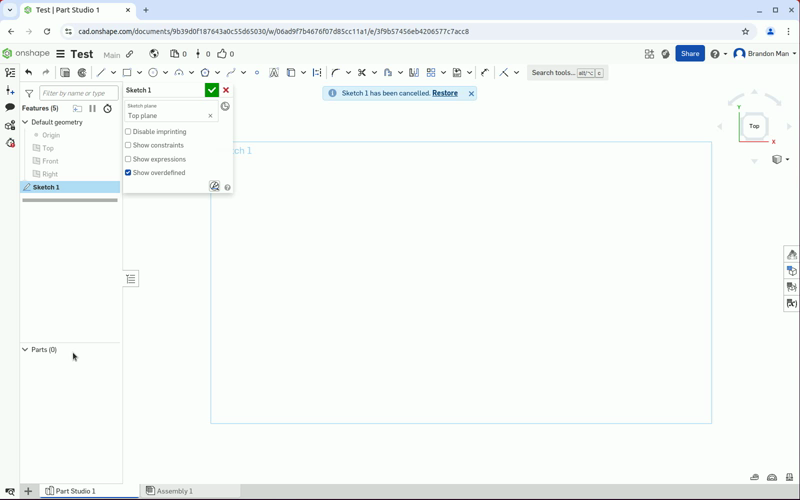
key_down(shift)
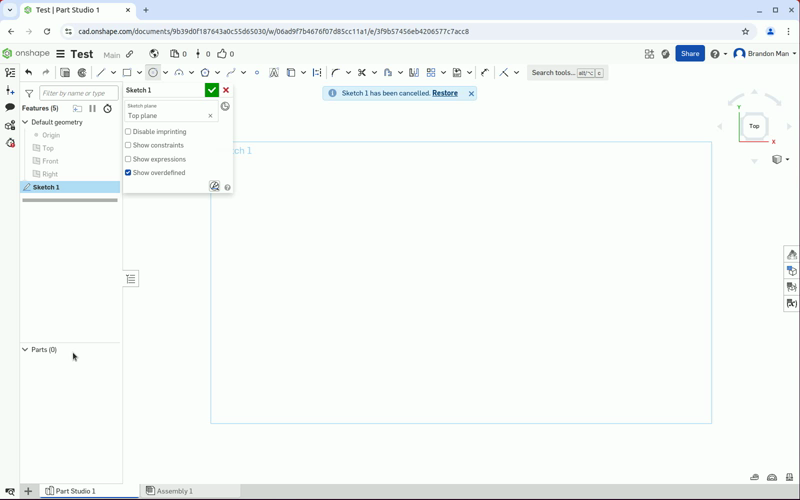
mouse_move(461, 282)
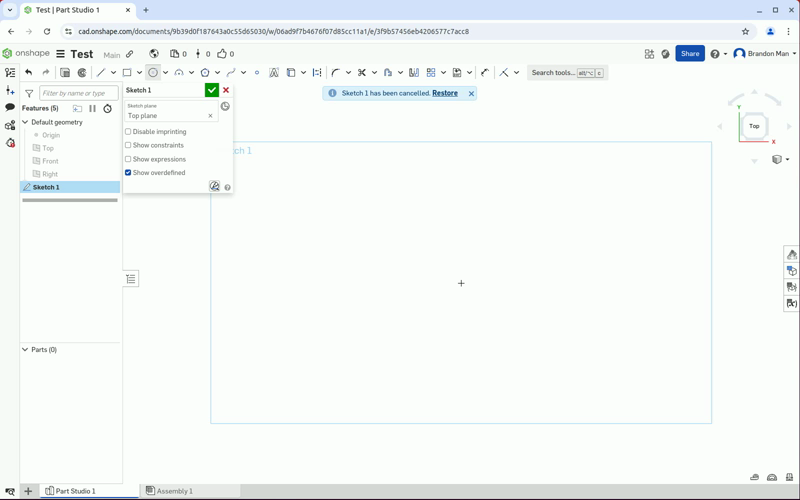
click(461, 282)
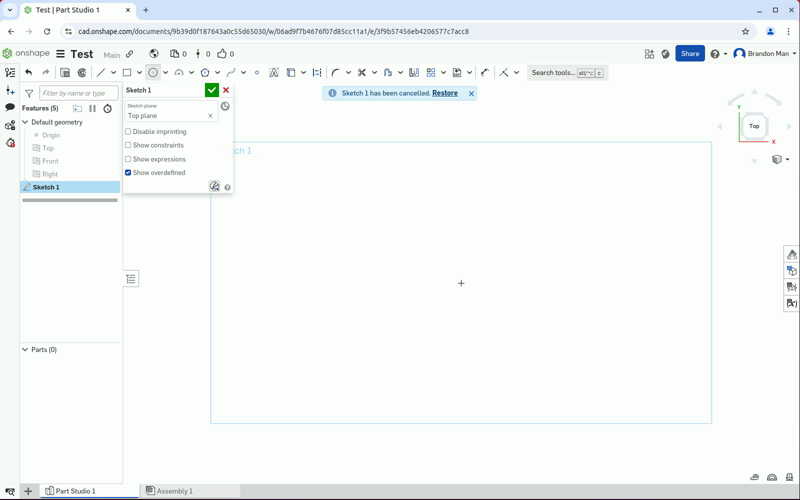
key_up(shift)
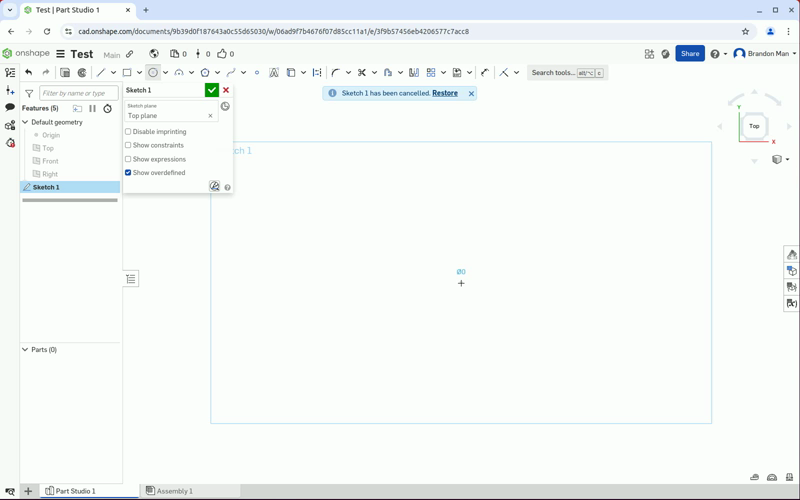
mouse_move(572, 282)
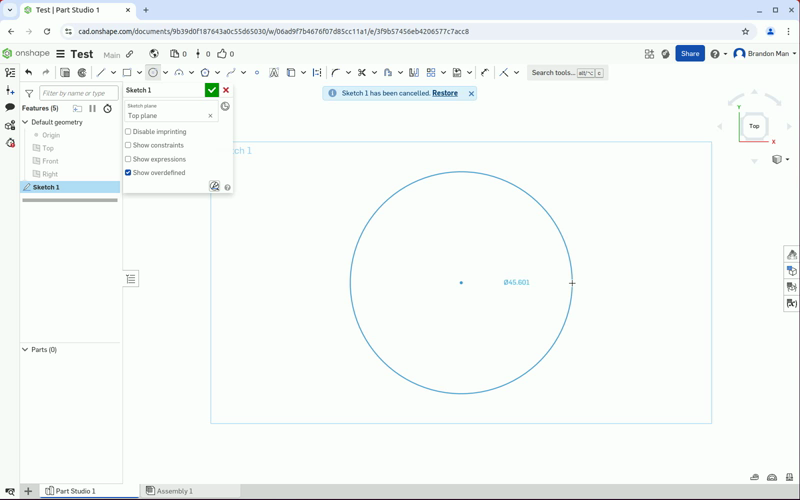
click(572, 282)
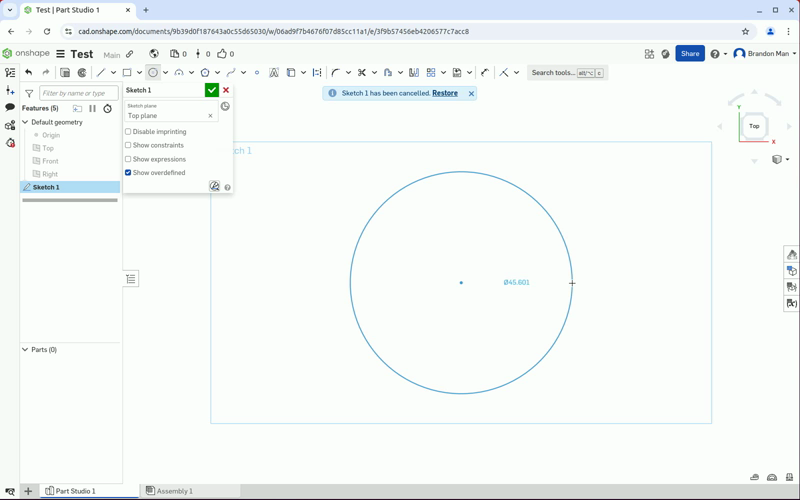
key(esc)
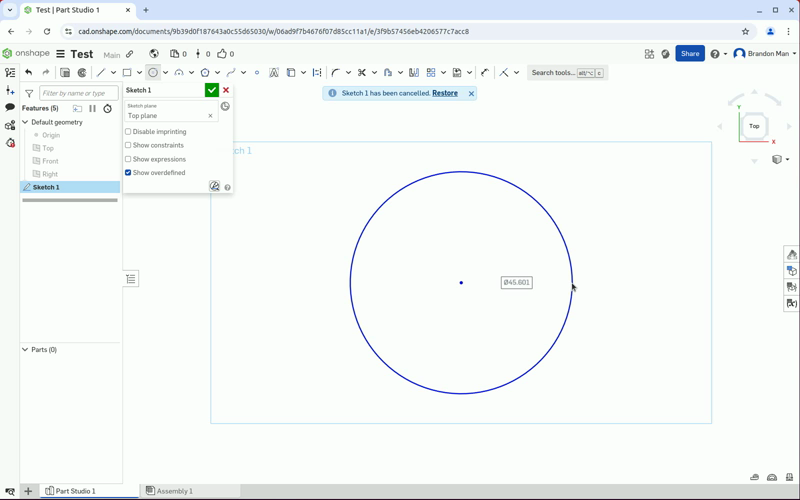
key(c)
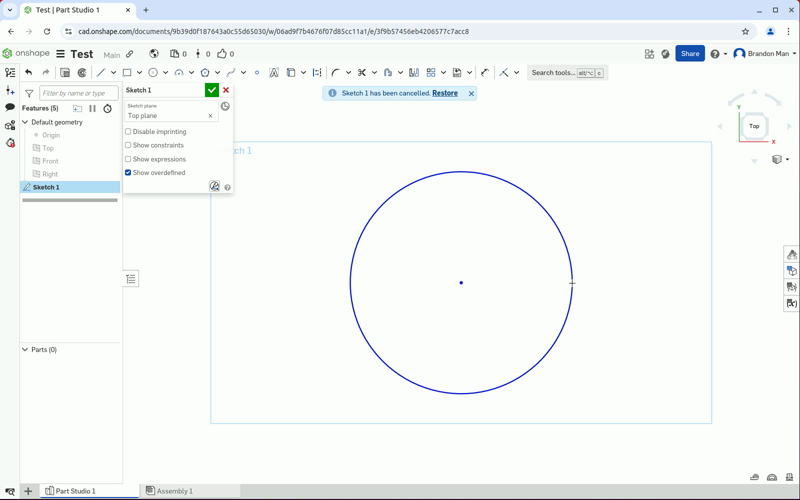
key_down(shift)
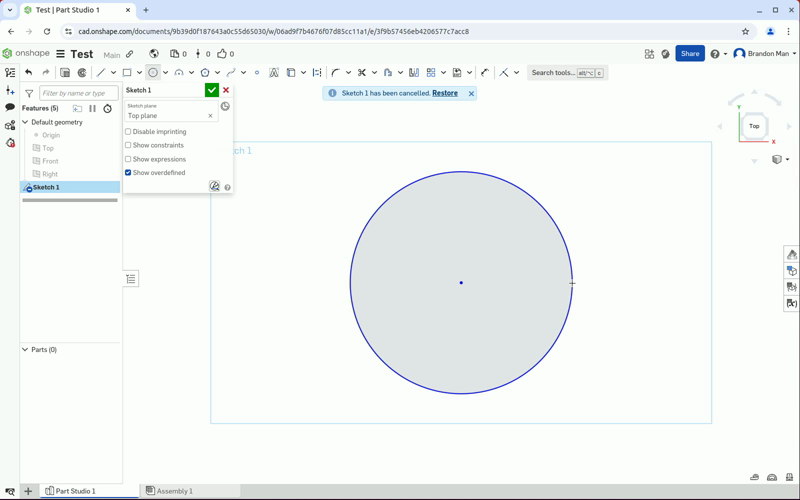
mouse_move(461, 282)
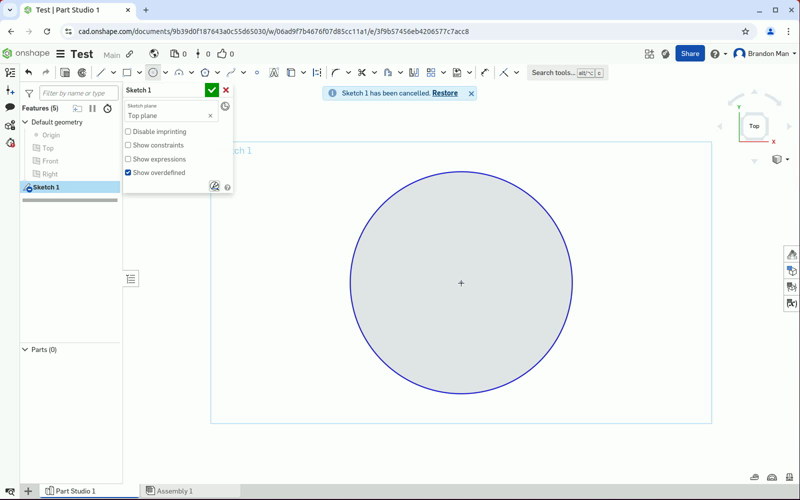
click(461, 282)
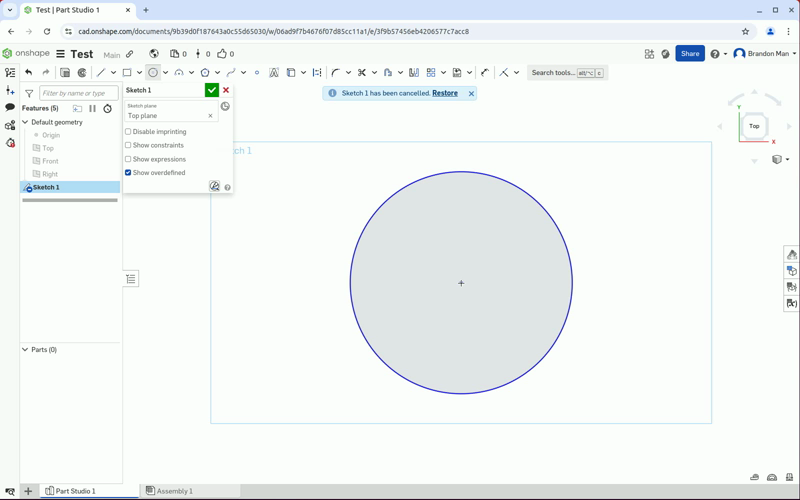
key_up(shift)
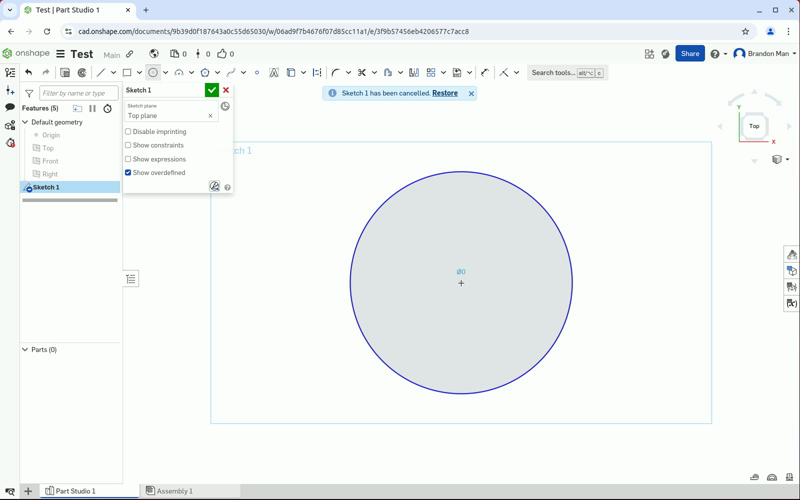
mouse_move(565, 282)
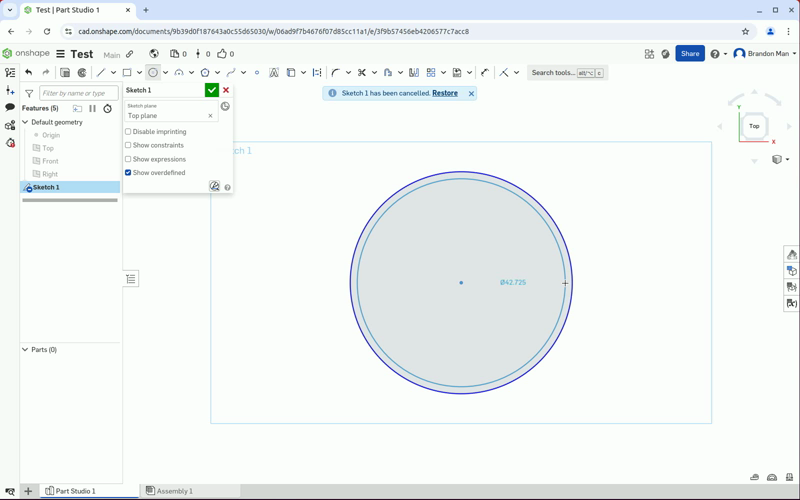
click(565, 282)
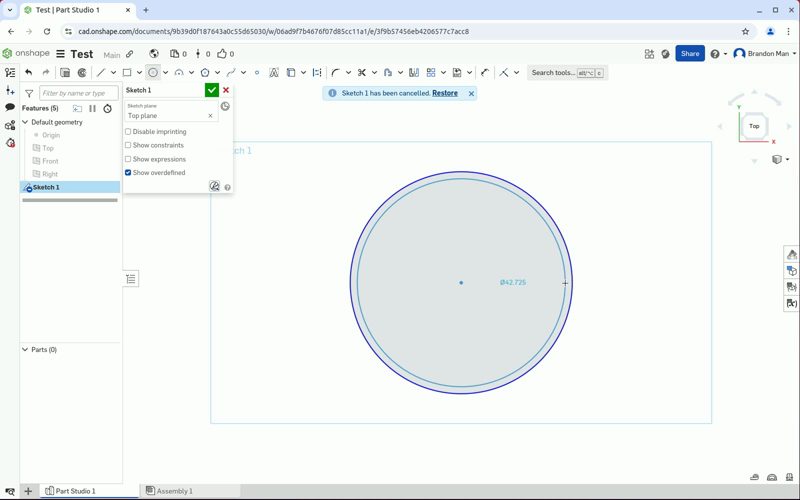
key(esc)
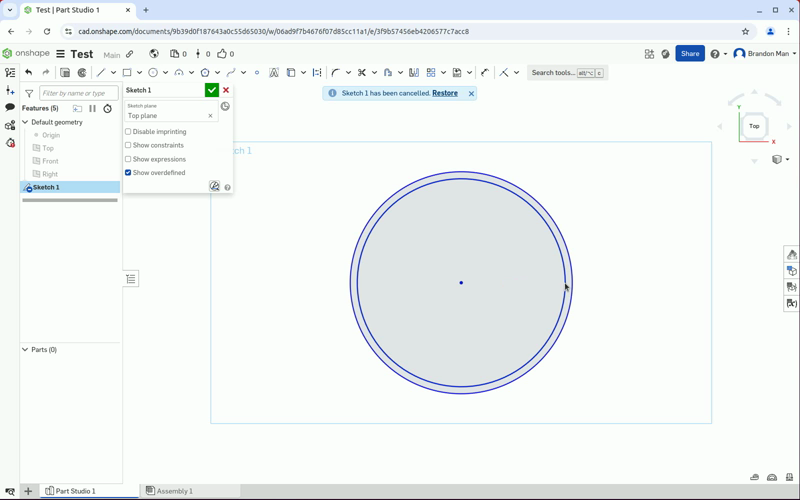
mouse_move(566, 301)
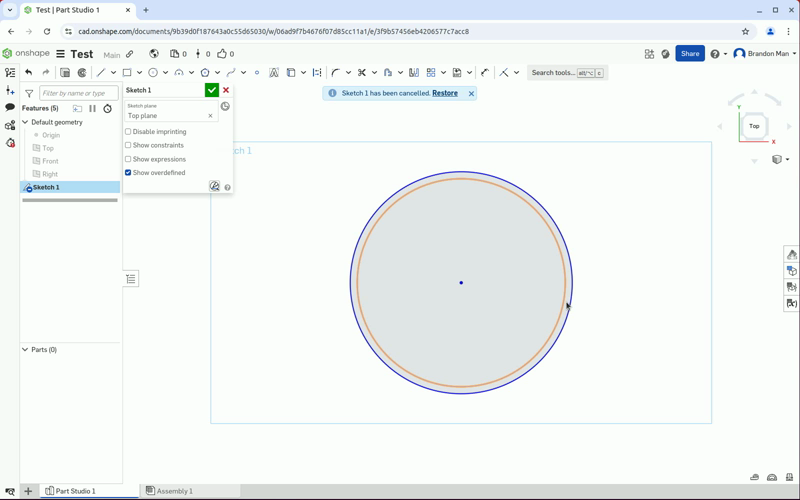
click(566, 301)
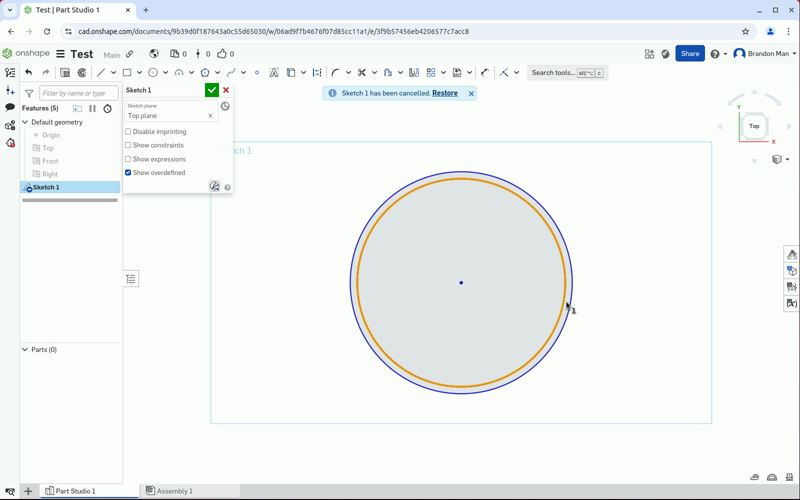
mouse_move(73, 352)
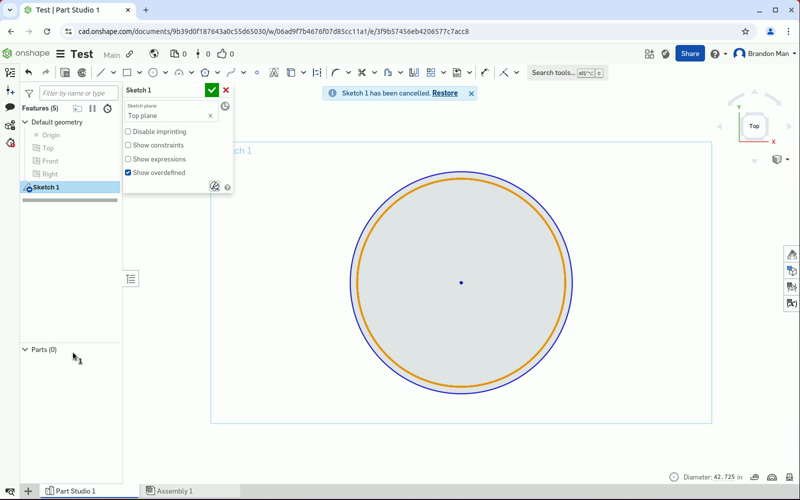
key(shift+y)
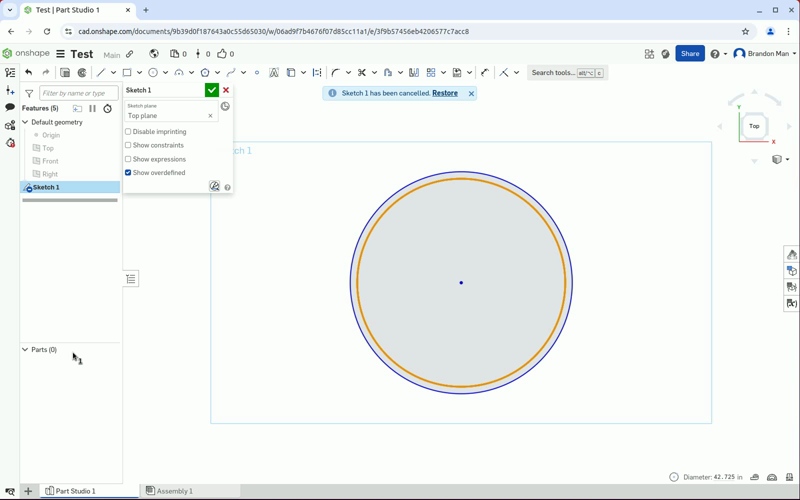
key(shift+e)
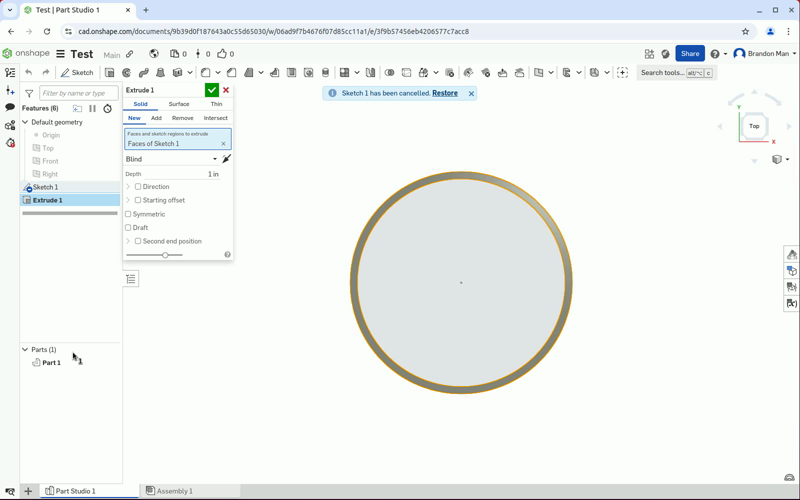
mouse_move(143, 106)
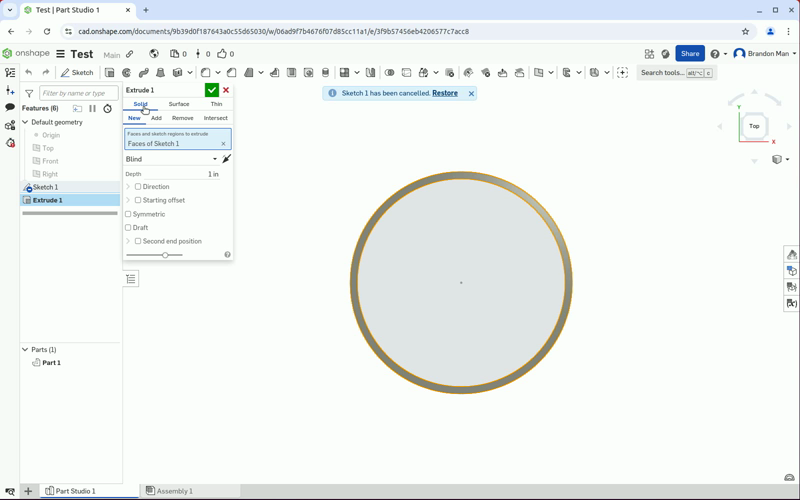
click(143, 106)
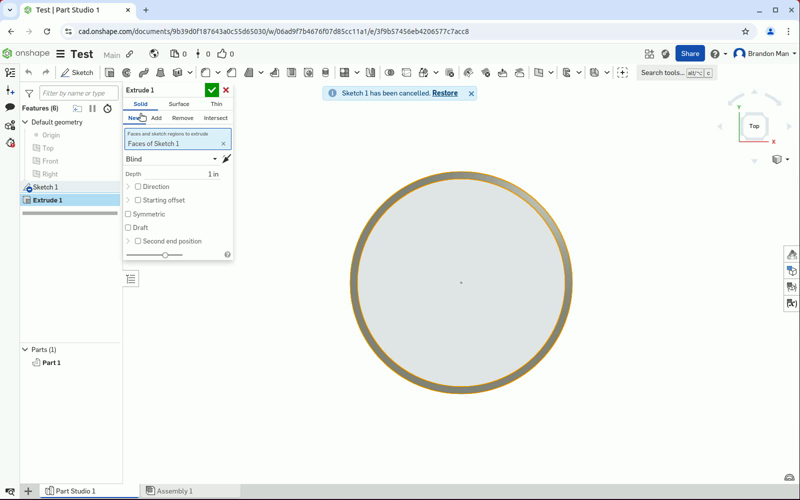
mouse_move(137, 120)
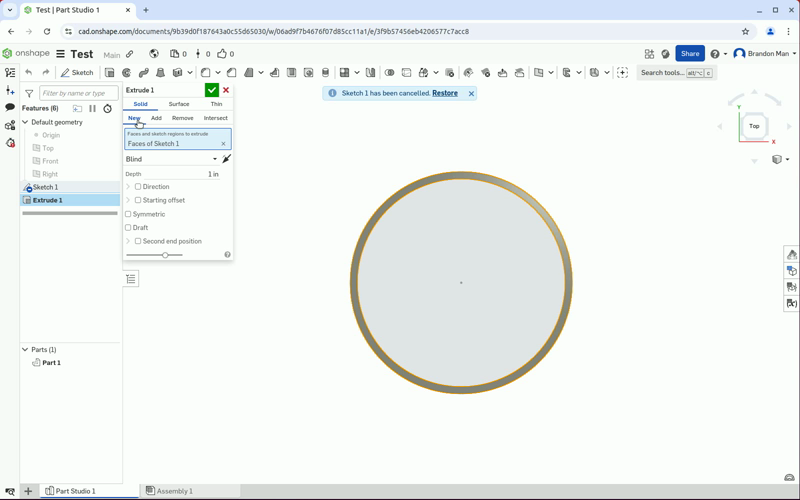
click(137, 120)
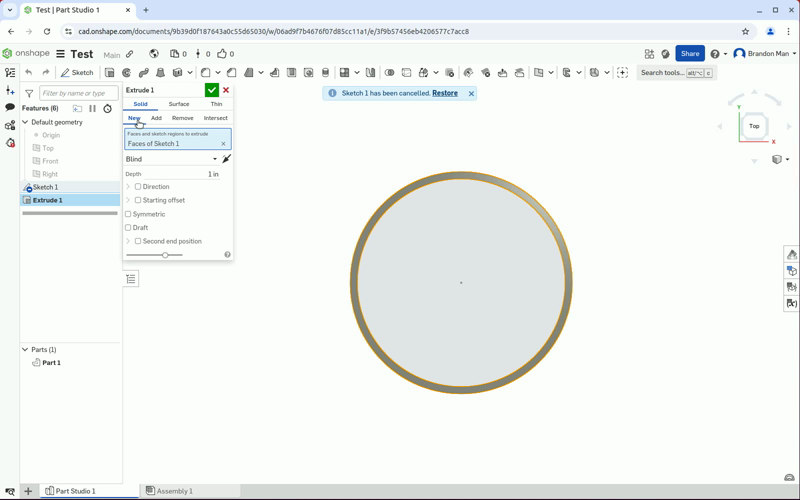
key(tab, 4)
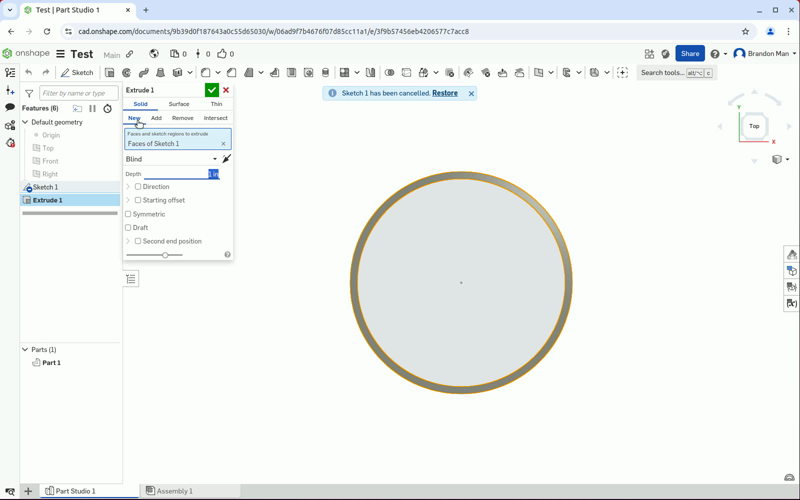
text(5.055)
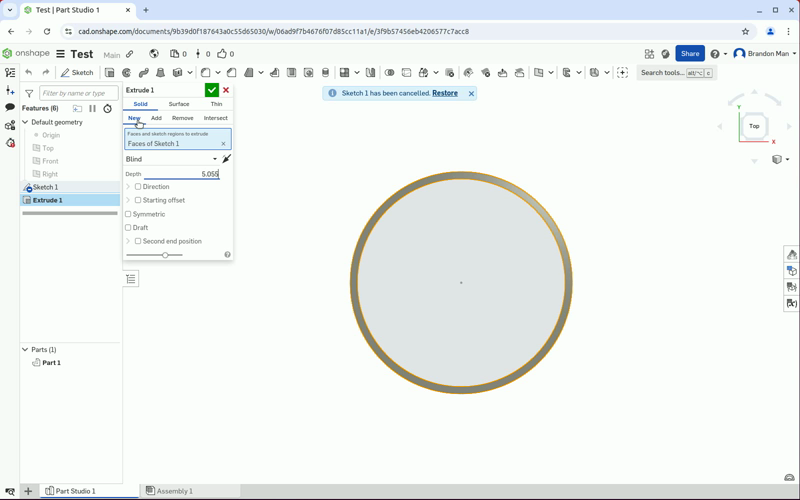
key(enter)
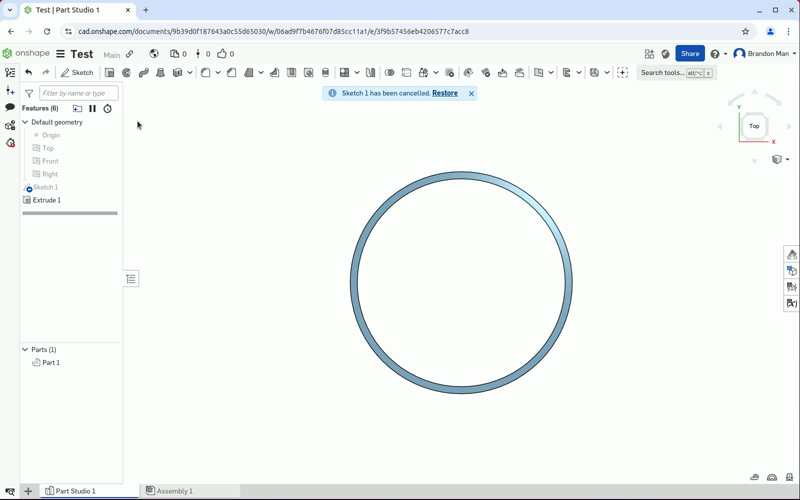
key(shift+h)
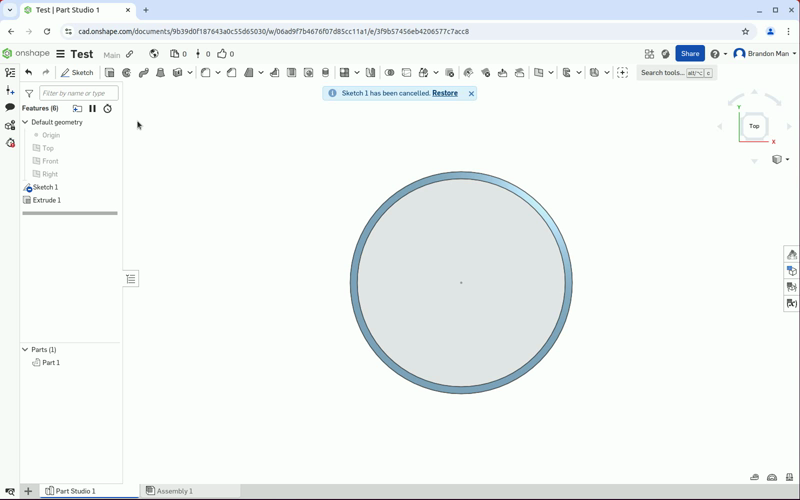
key(shift+h)
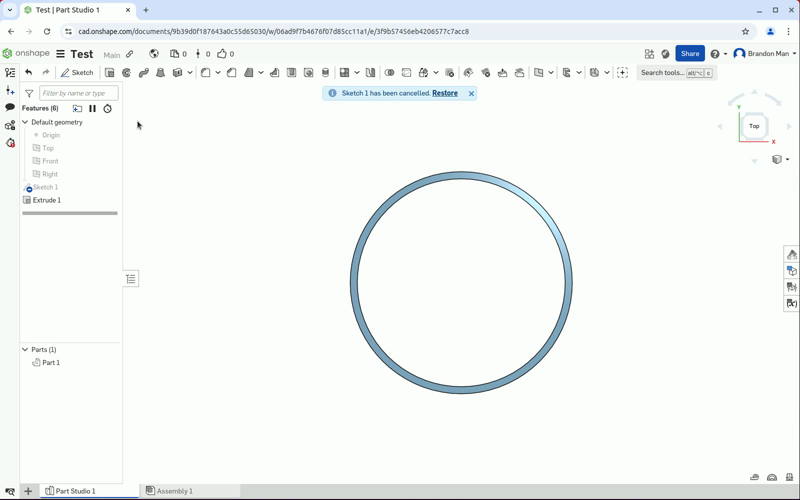
mouse_move(73, 189)
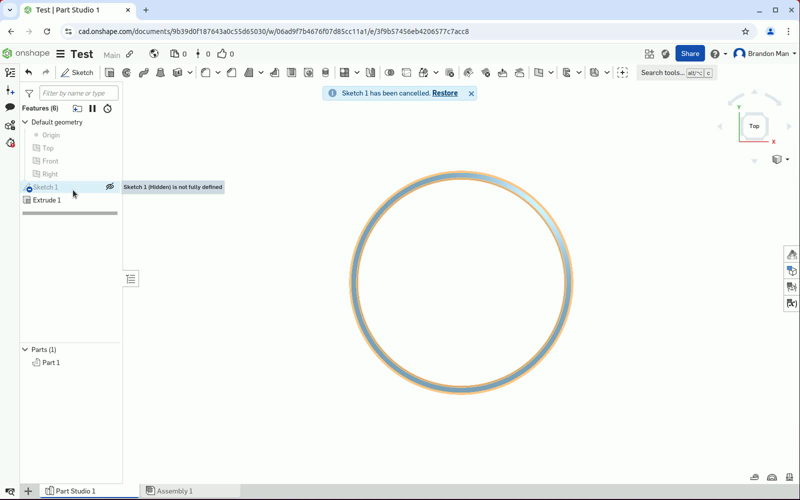
click(73, 189)
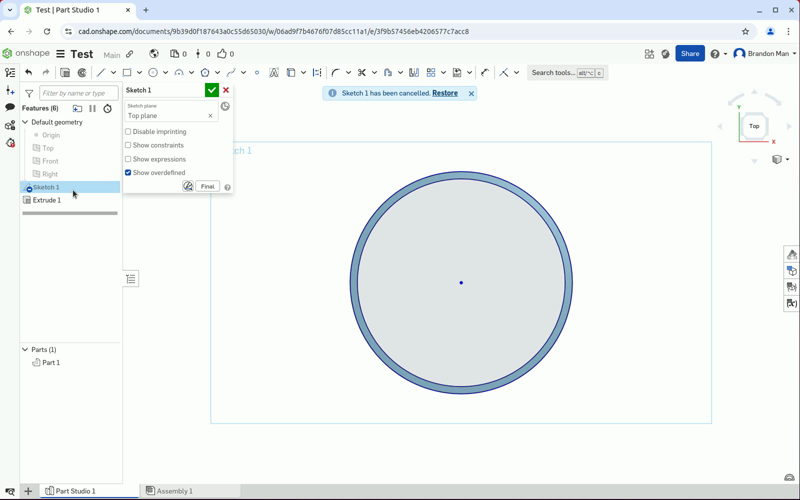
mouse_move(229, 92)
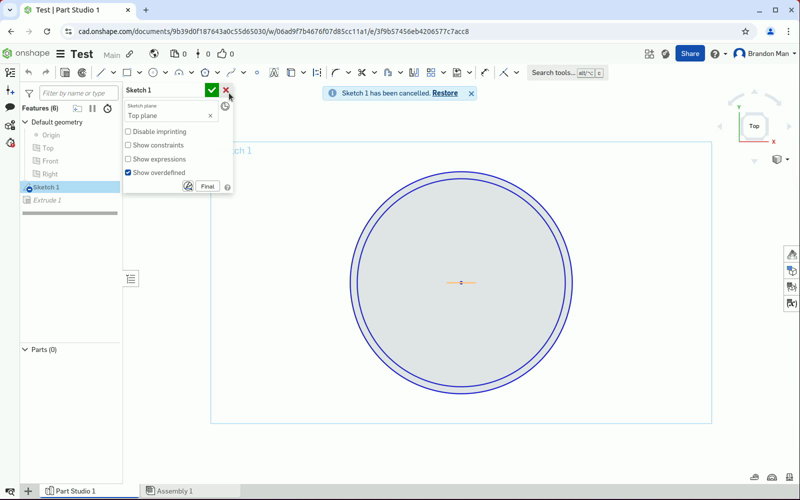
click(229, 92)
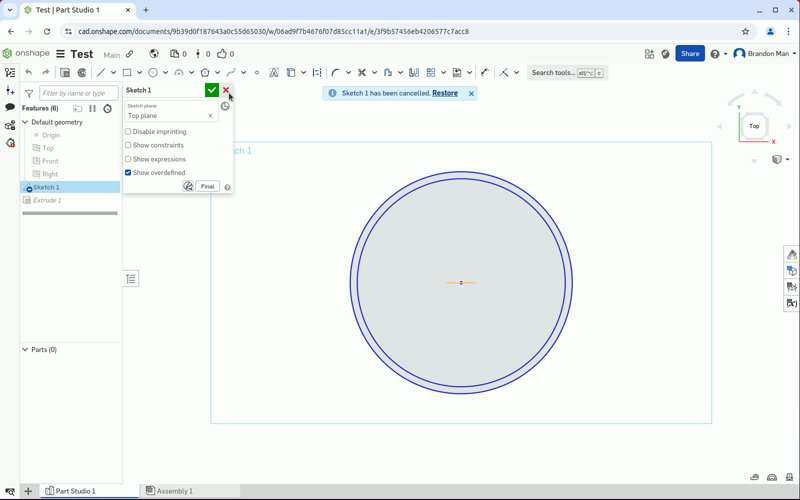
key(shift+s)
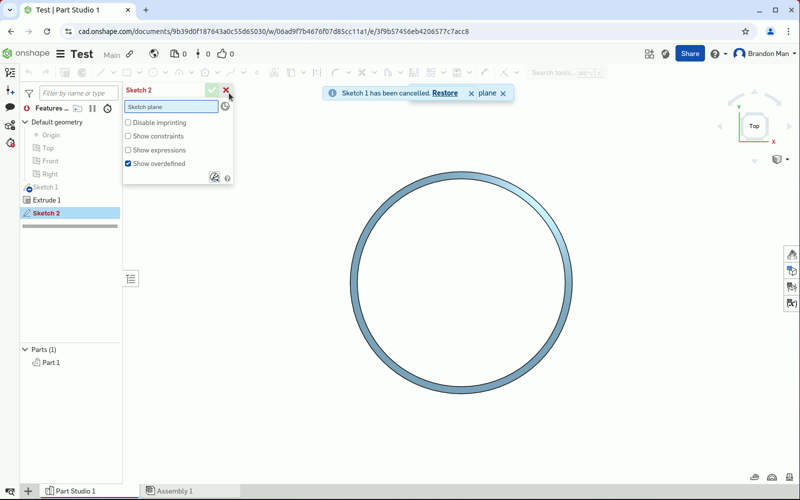
mouse_move(73, 150)
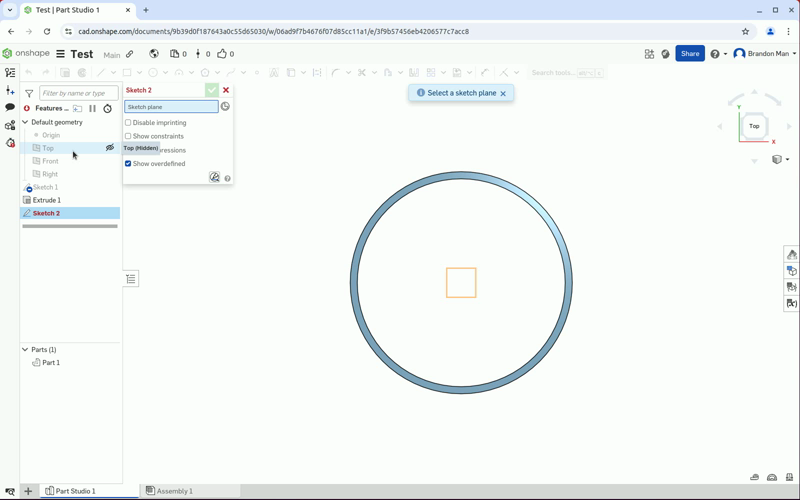
click(73, 150)
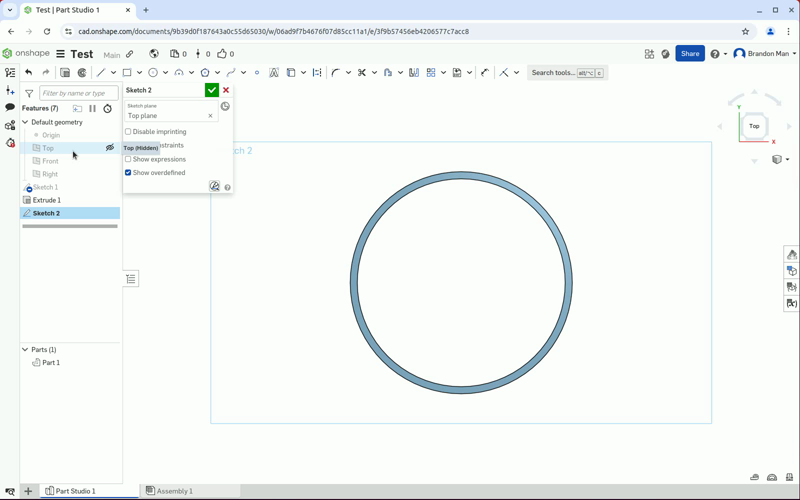
mouse_move(73, 352)
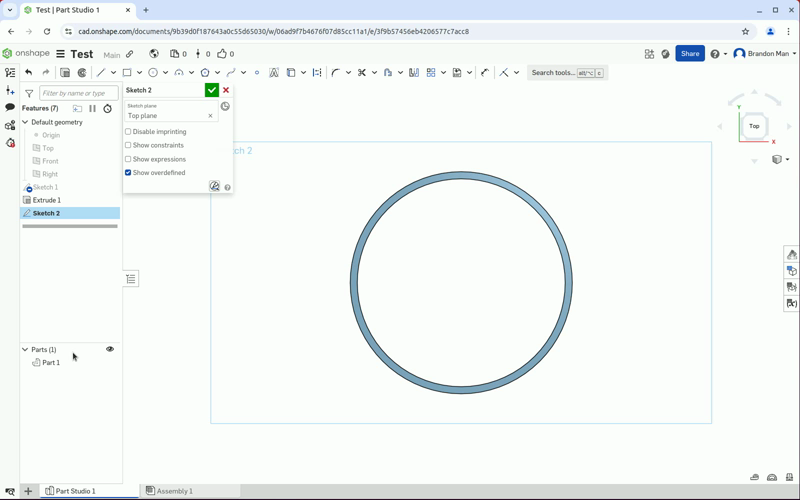
key(y)
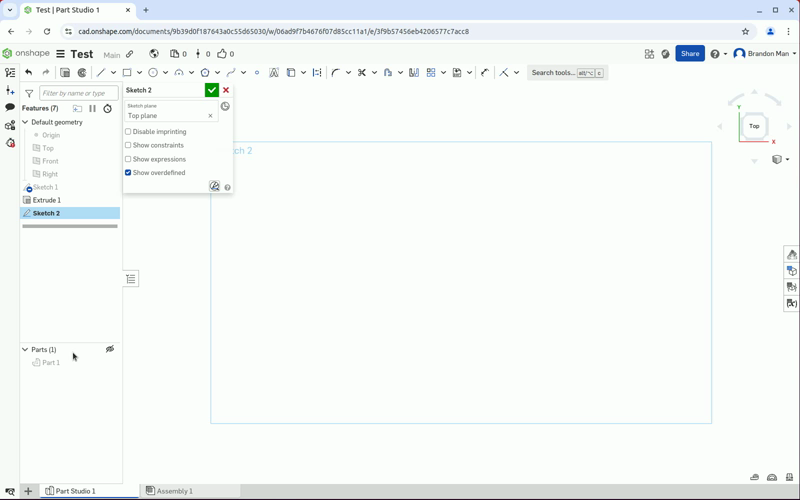
key(c)
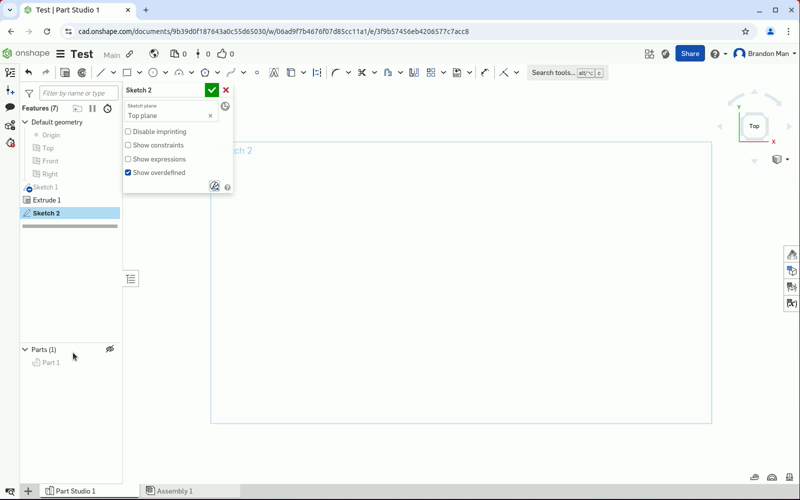
key_down(shift)
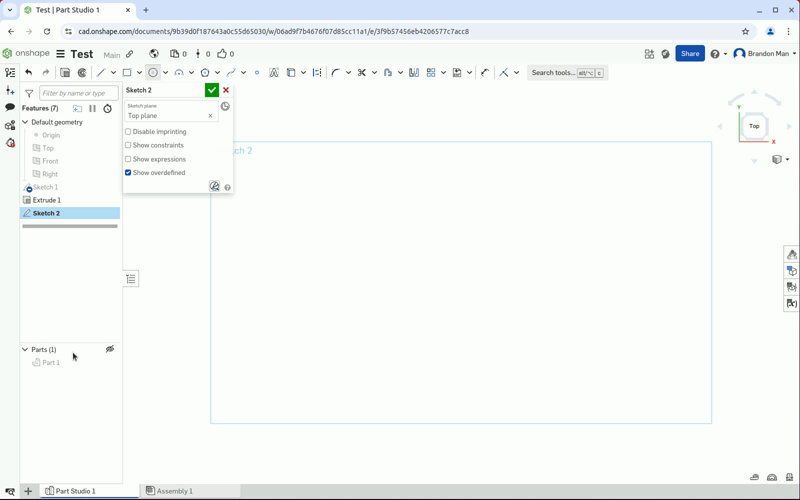
mouse_move(461, 282)
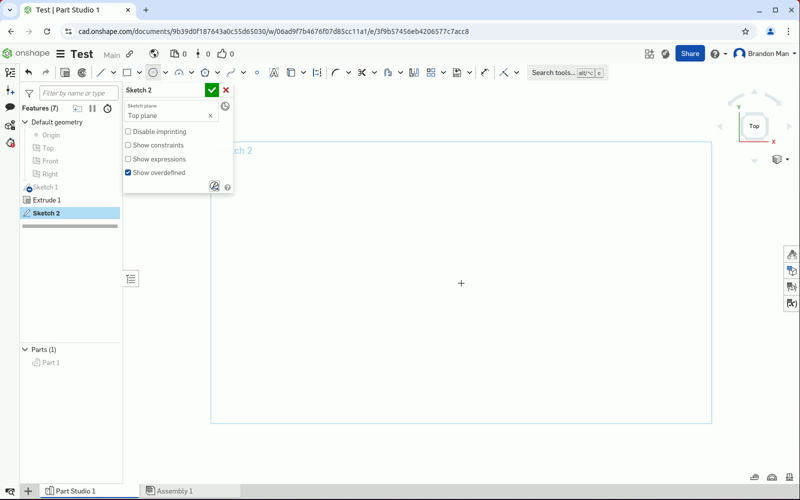
click(461, 282)
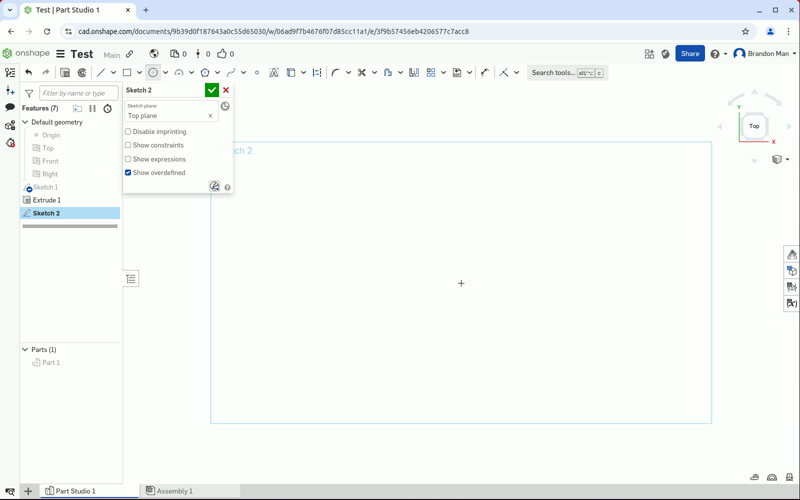
key_up(shift)
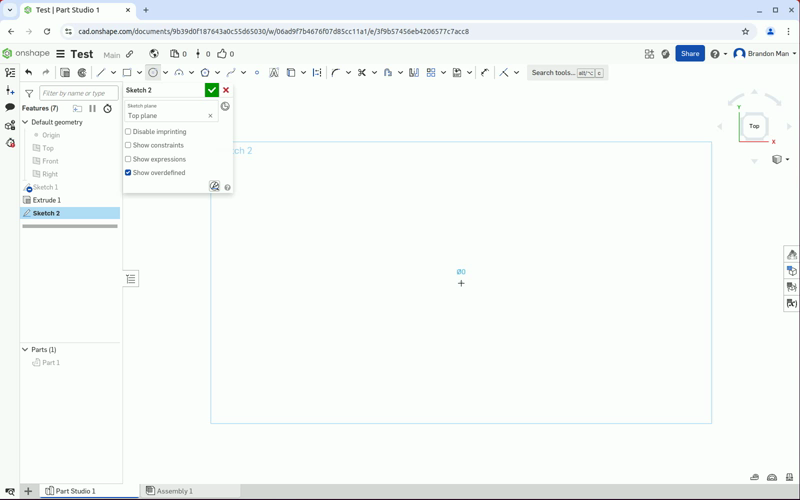
mouse_move(565, 282)
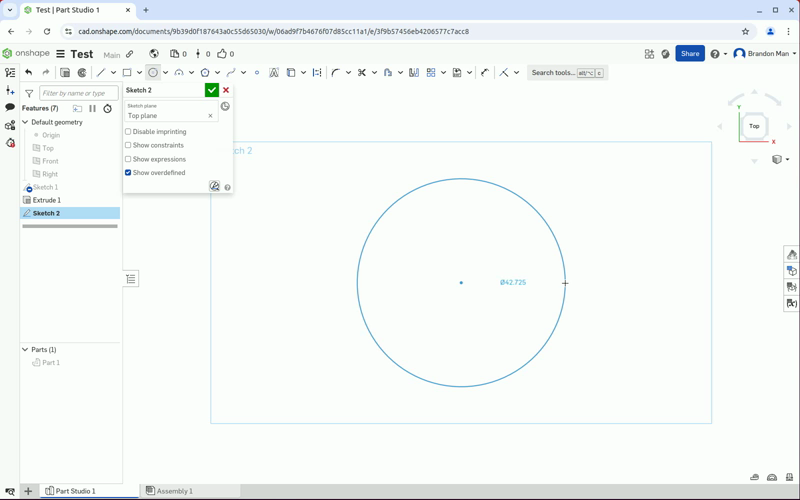
click(565, 282)
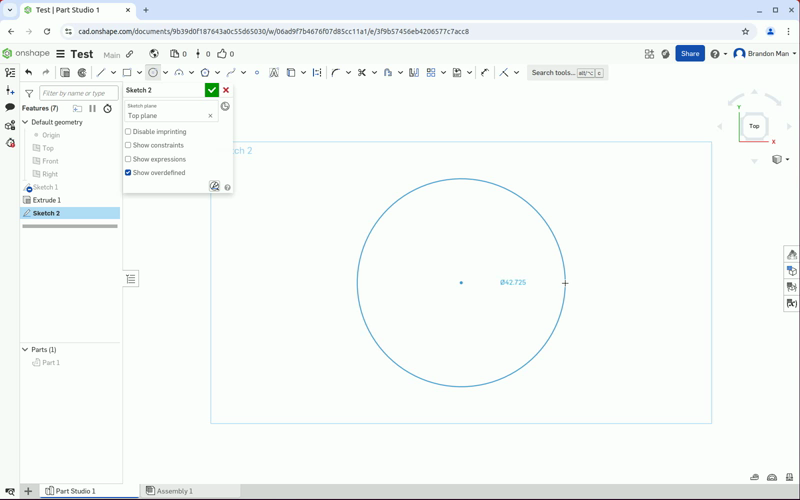
key(esc)
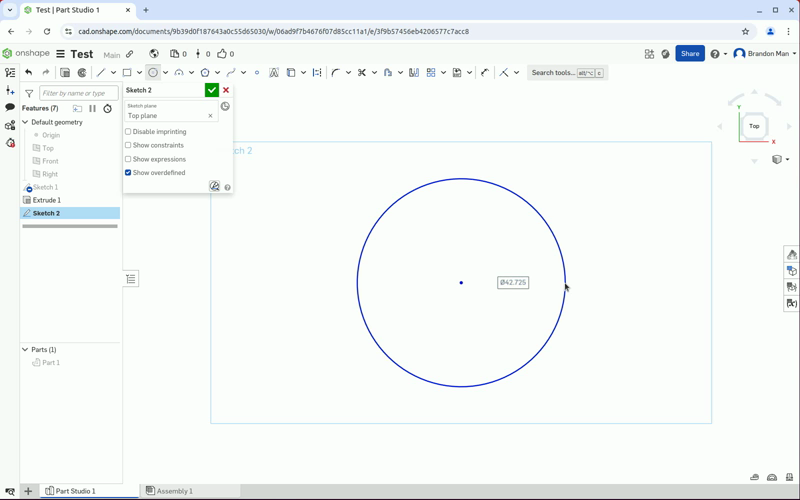
key(c)
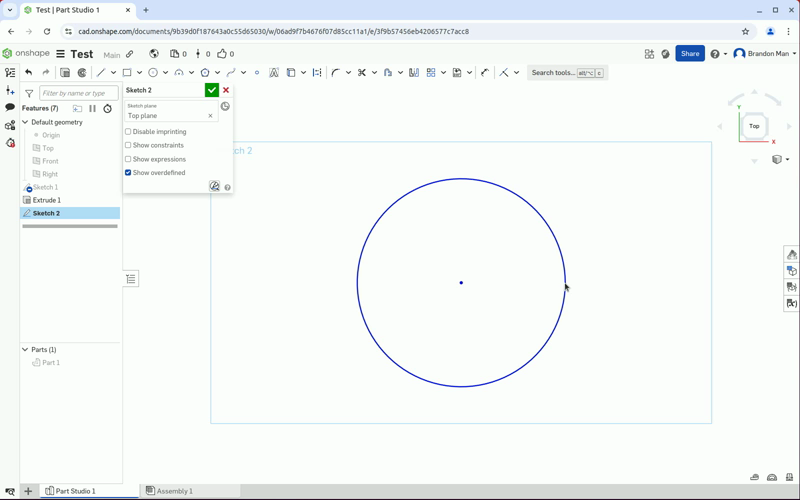
key_down(shift)
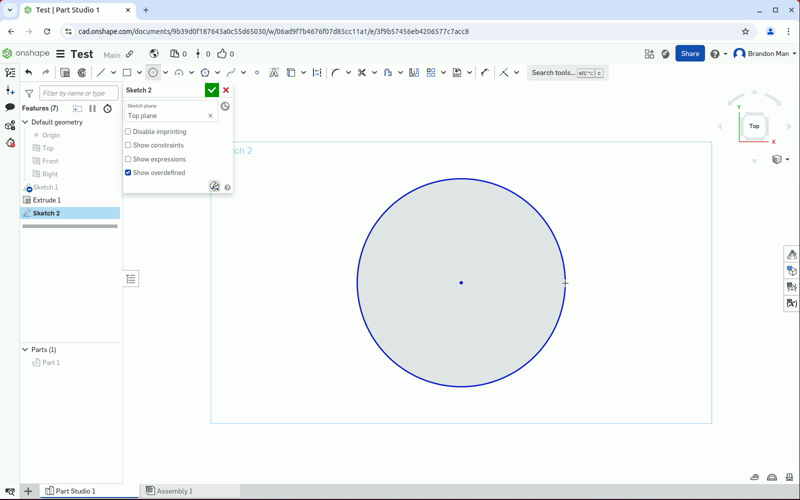
mouse_move(461, 282)
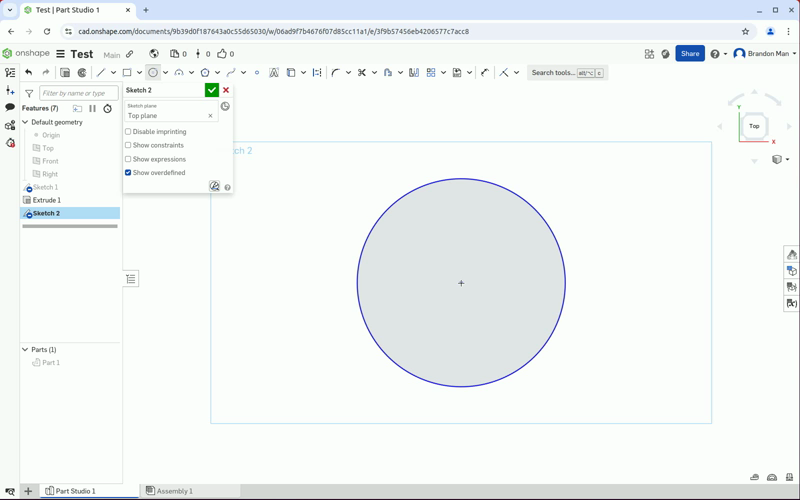
click(461, 282)
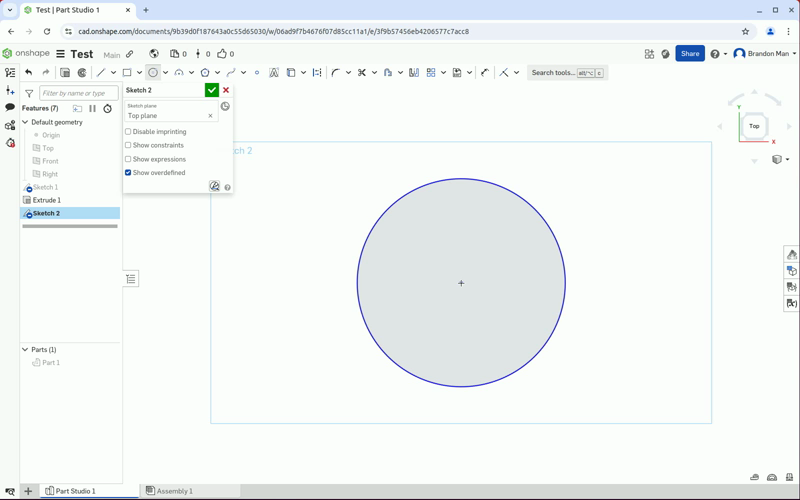
key_up(shift)
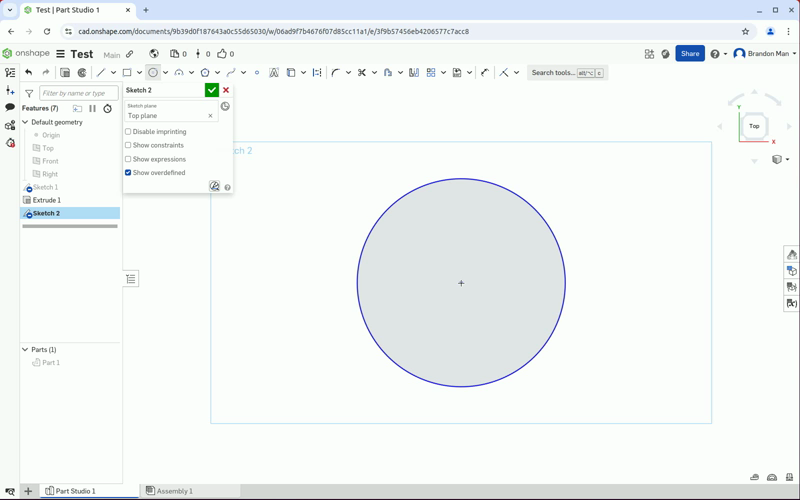
mouse_move(500, 282)
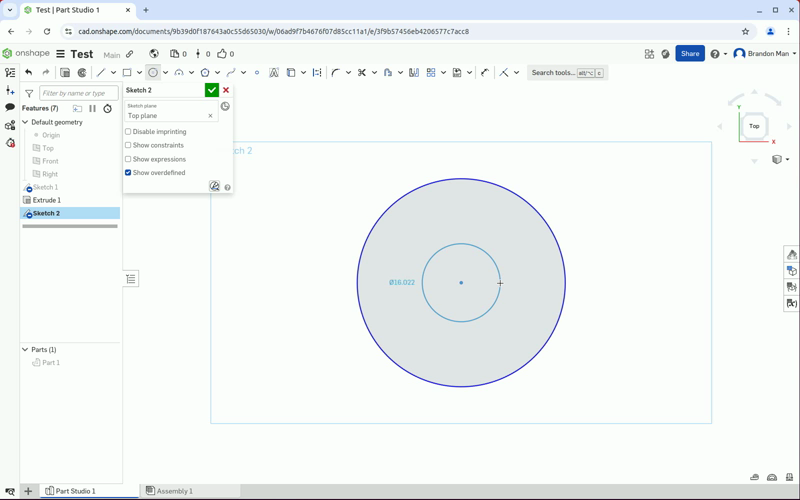
click(500, 282)
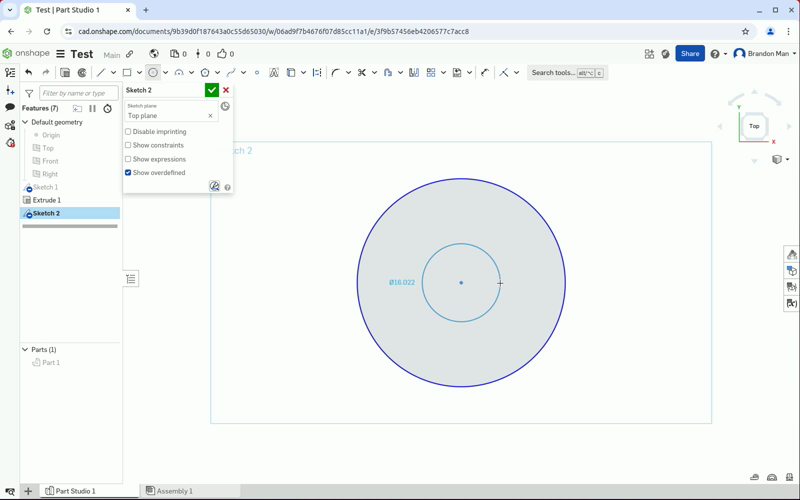
key(esc)
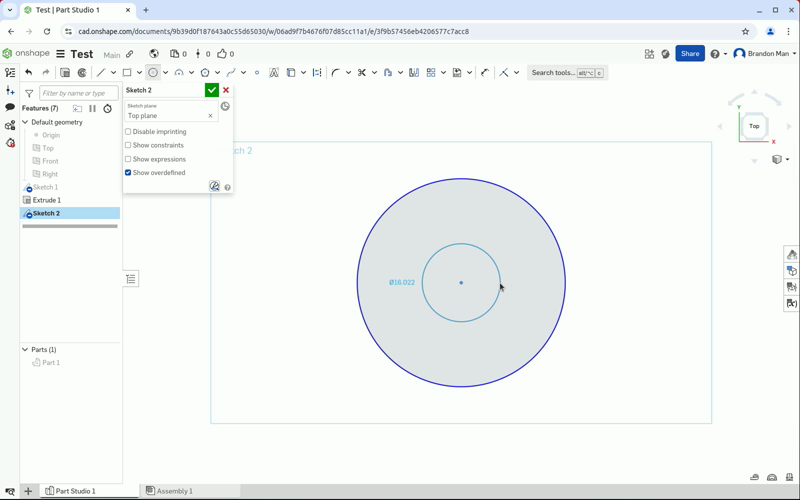
mouse_move(532, 298)
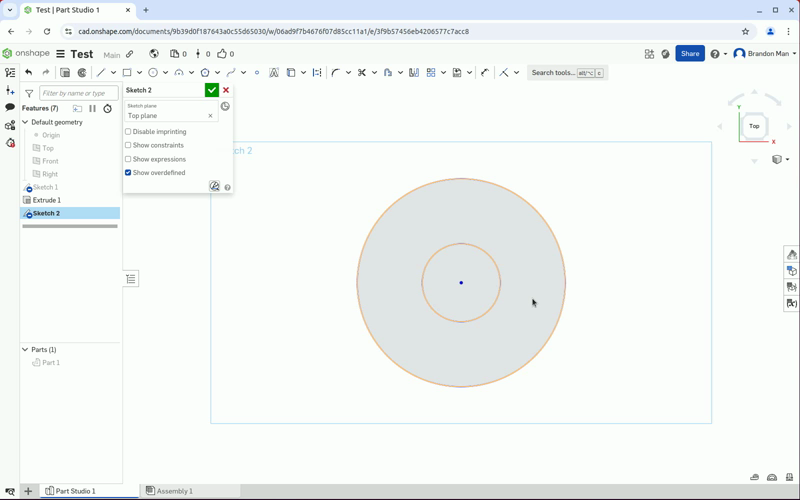
click(532, 298)
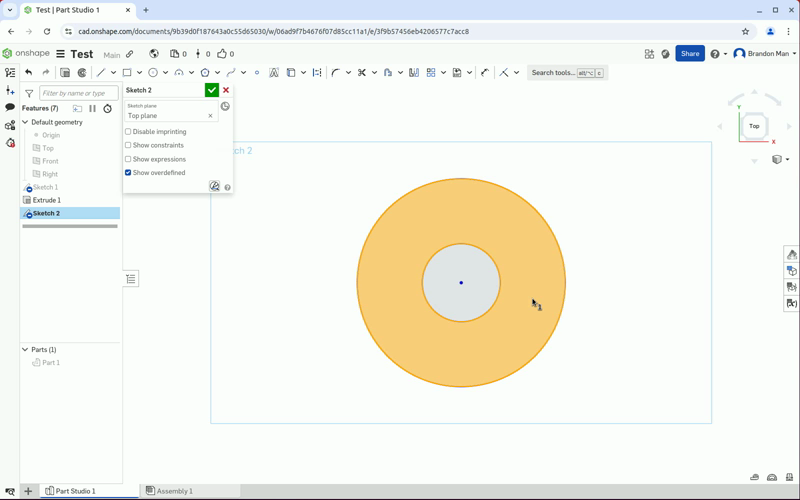
mouse_move(73, 352)
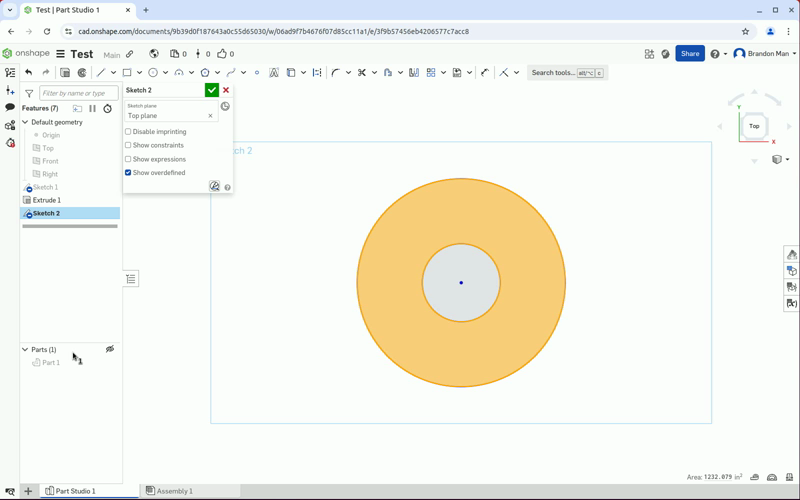
key(shift+y)
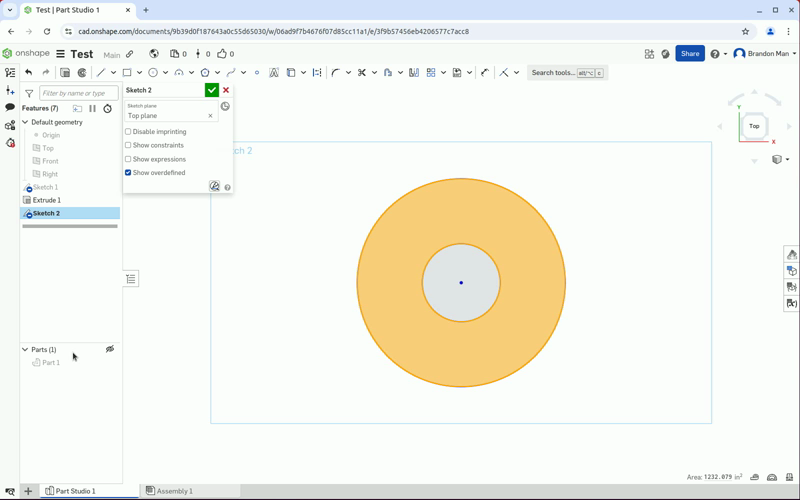
key(shift+e)
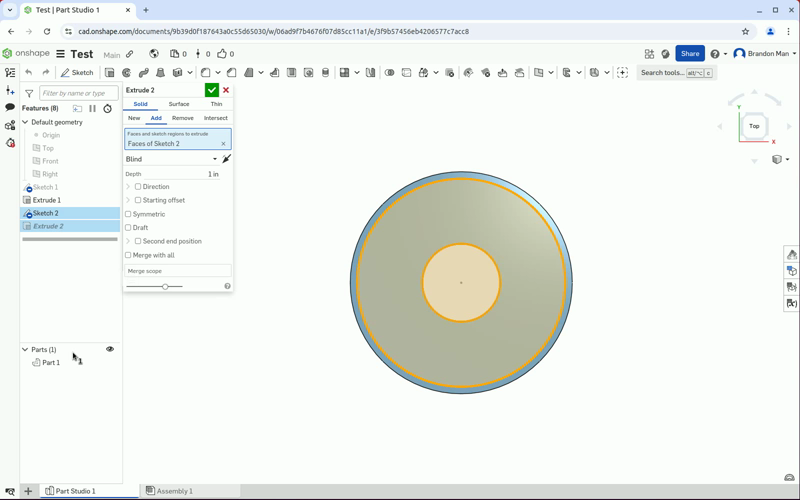
mouse_move(143, 106)
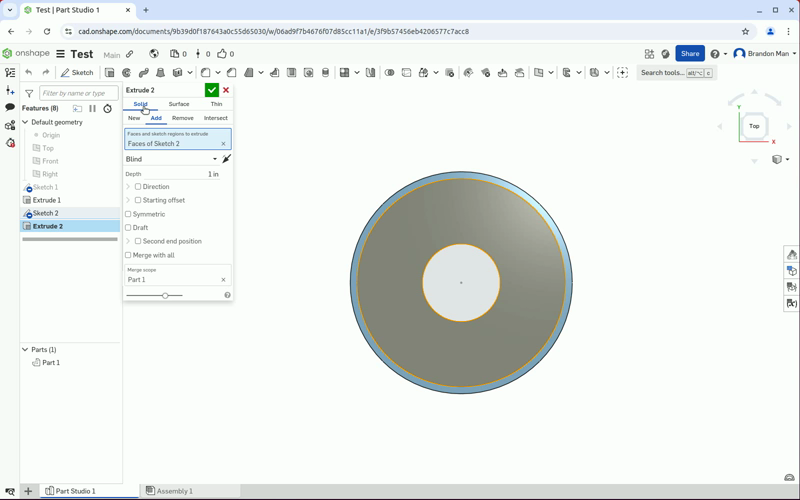
click(143, 106)
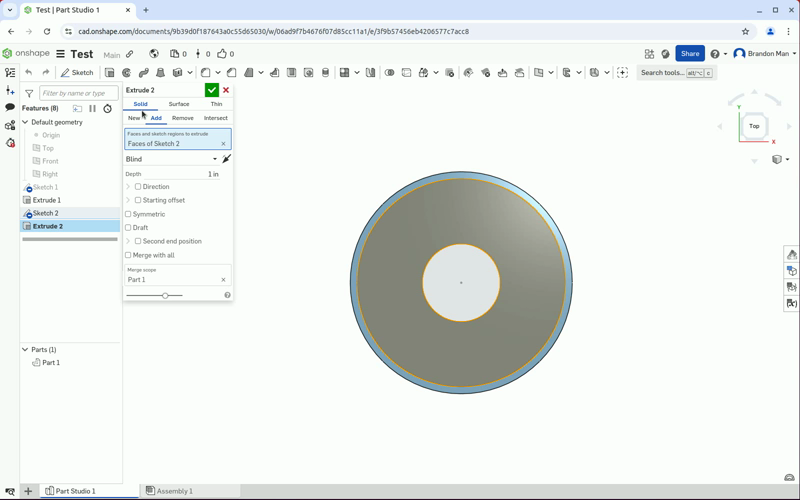
mouse_move(137, 120)
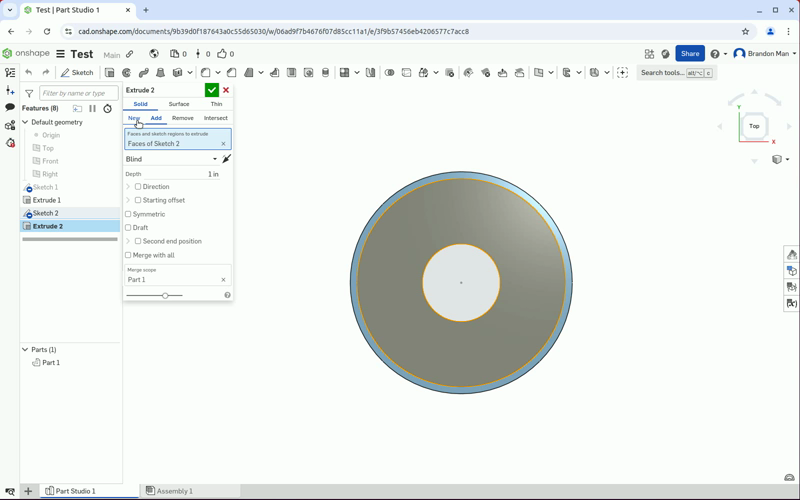
click(137, 120)
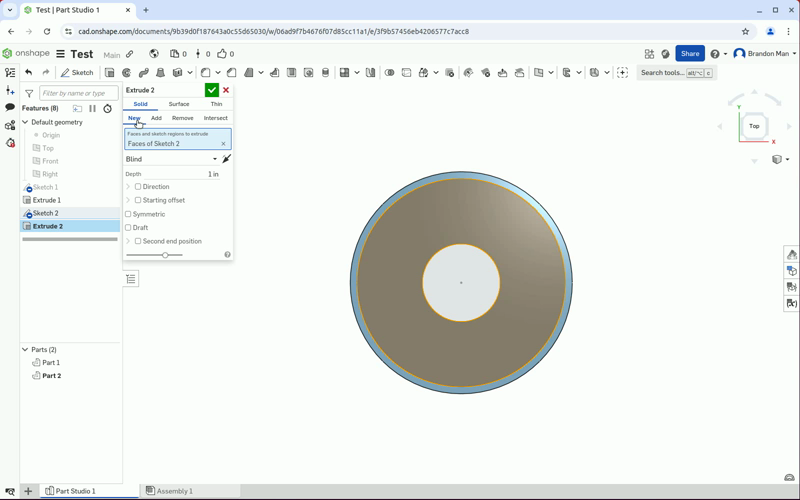
key(tab, 4)
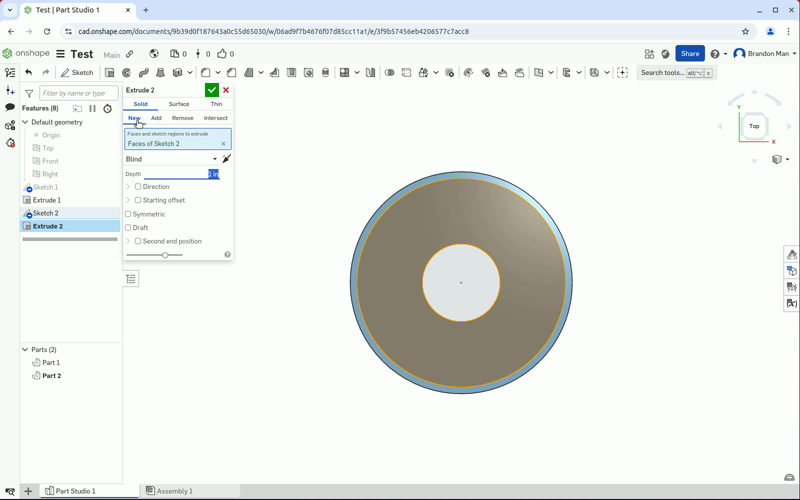
text(1.204)
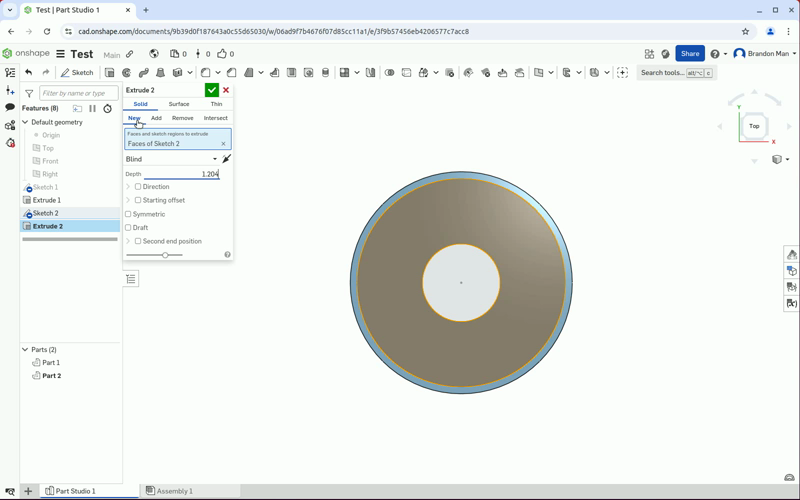
key(enter)
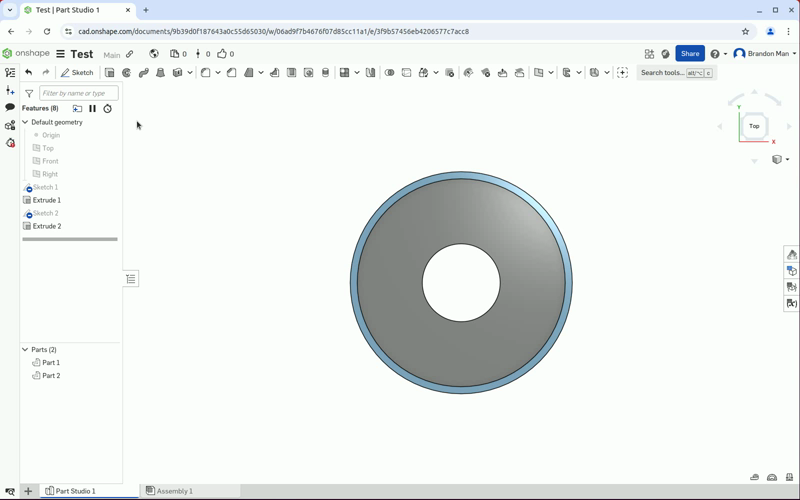
key(shift+h)
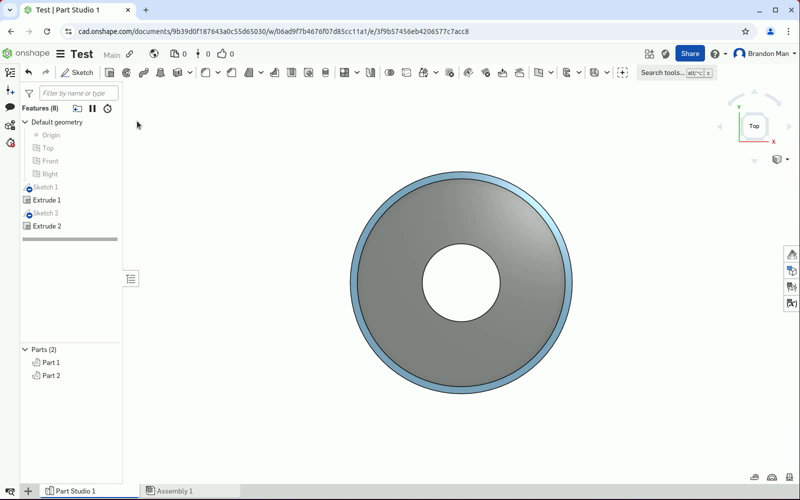
key(shift+h)
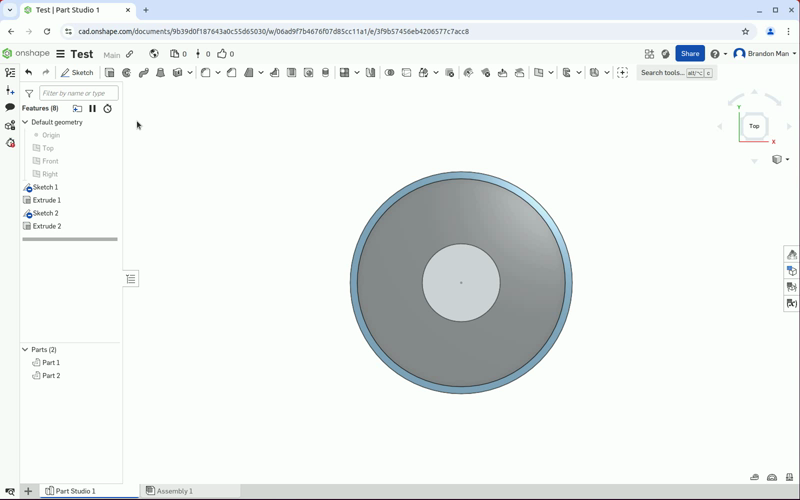
key(shift+7)
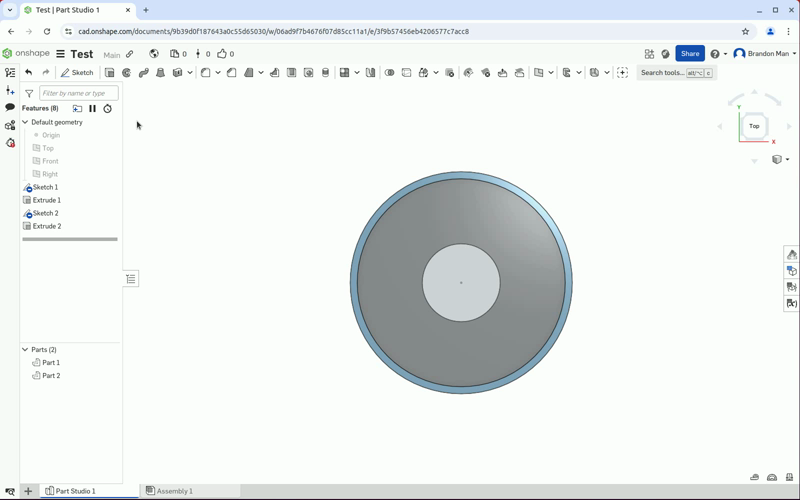
key(up, 3)
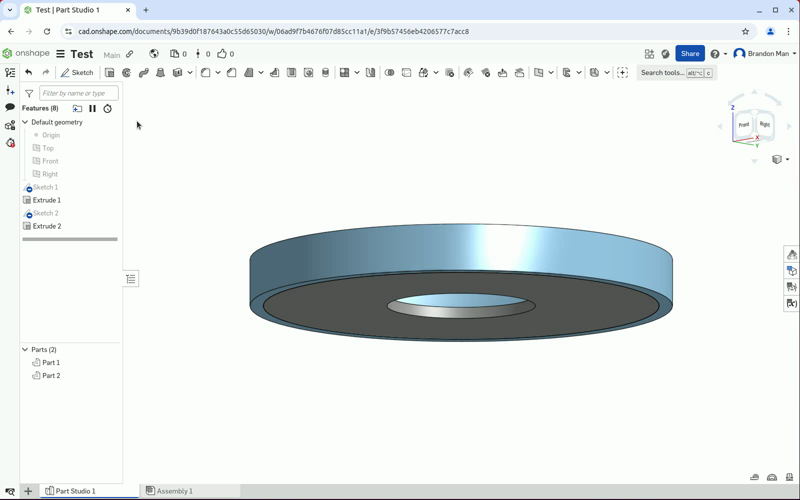
key(left, 3)
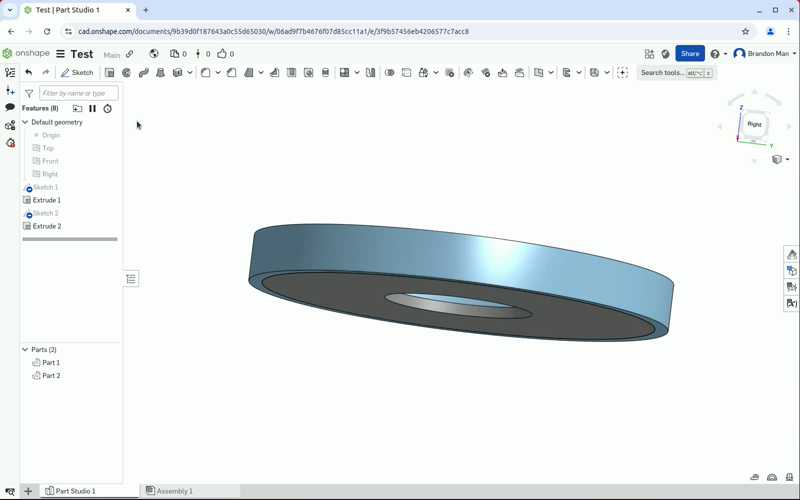
key(right, 3)
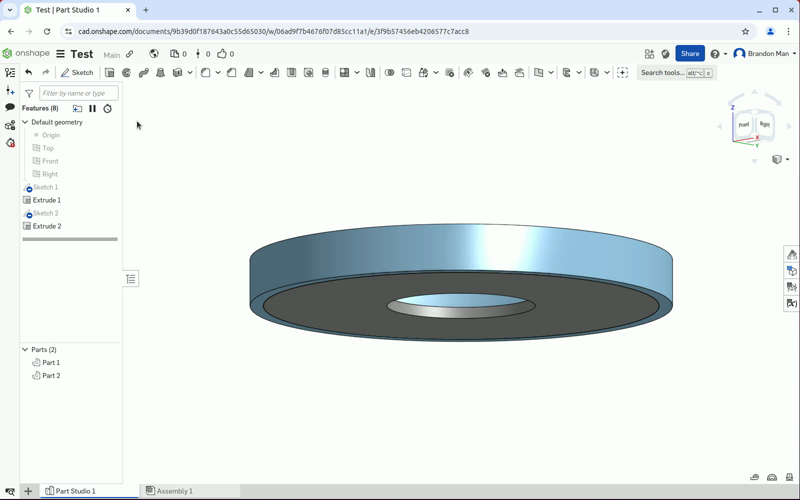
key(down, 3)
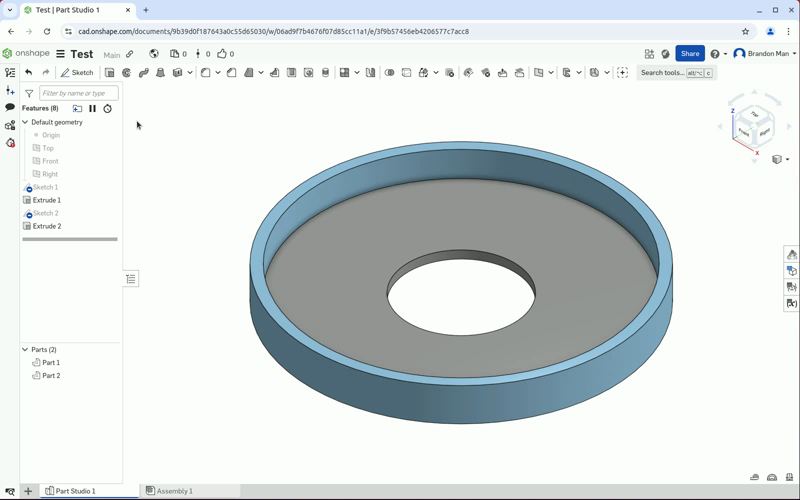
mouse_move(73, 189)
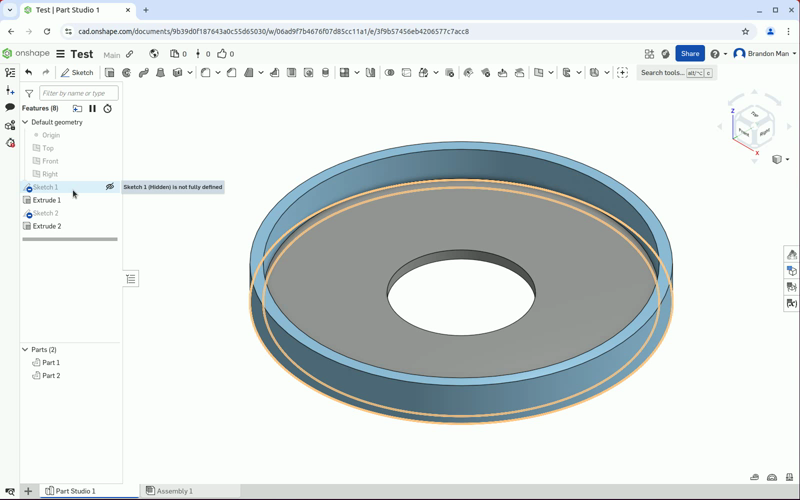
click(73, 189)